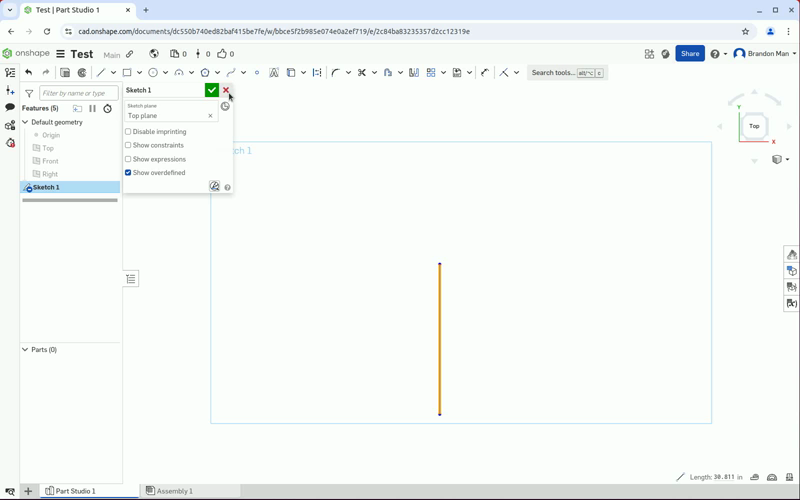
key(shift+h)
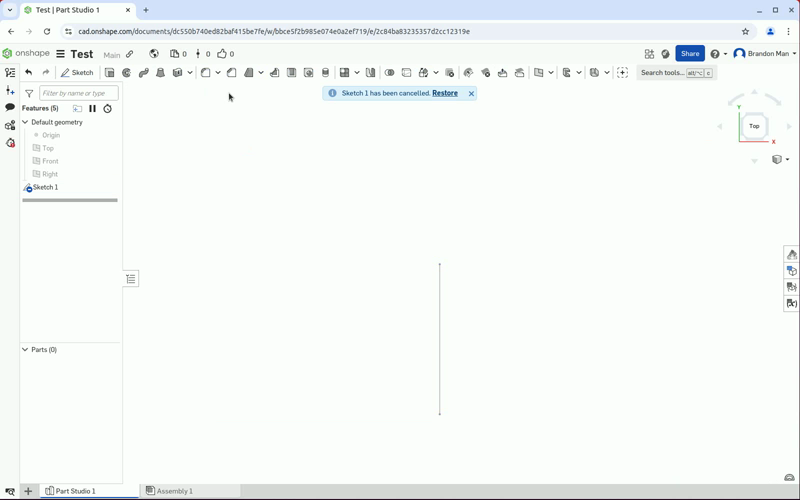
key(shift+s)
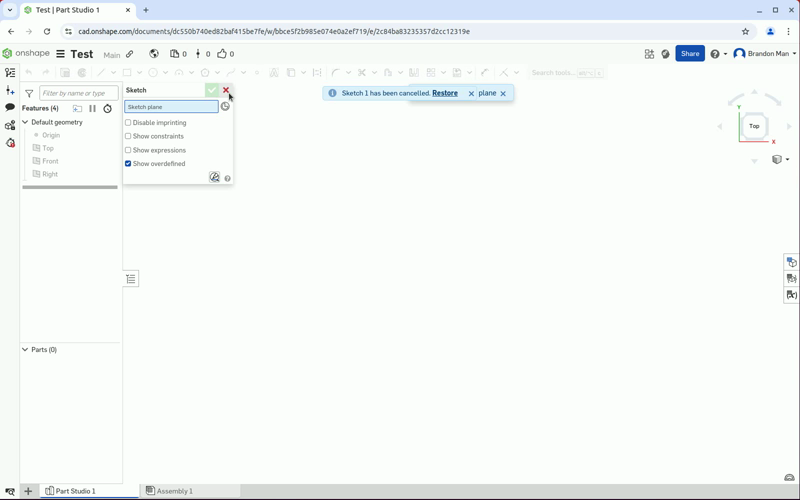
mouse_move(73, 150)
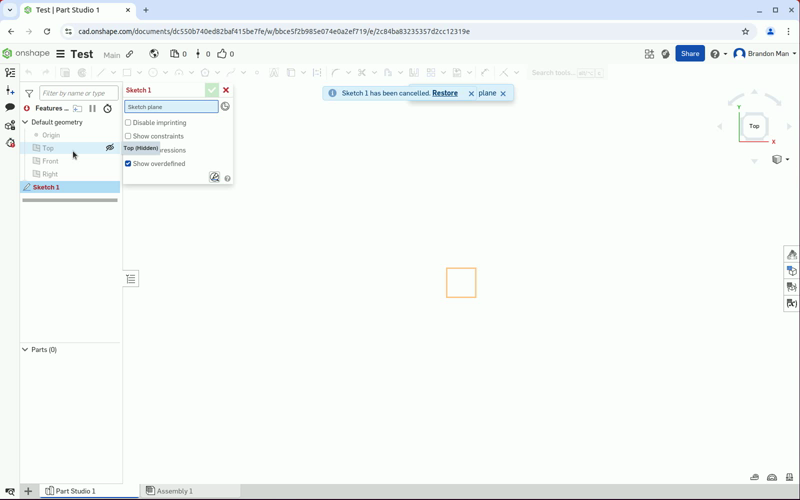
click(73, 150)
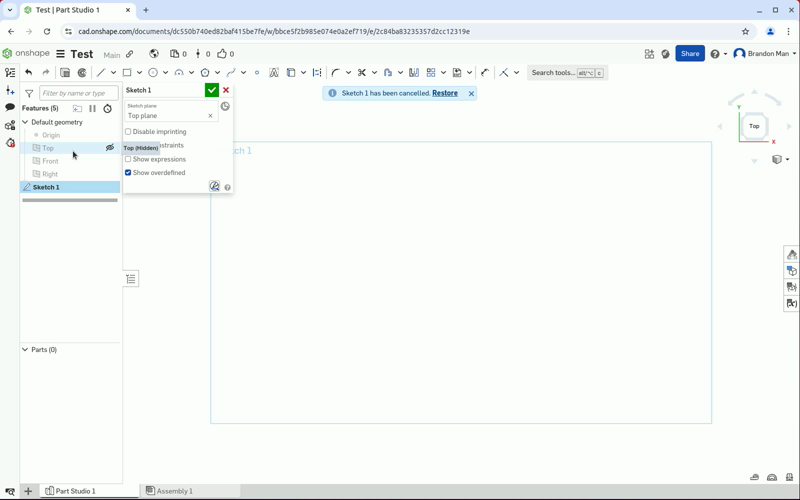
mouse_move(73, 352)
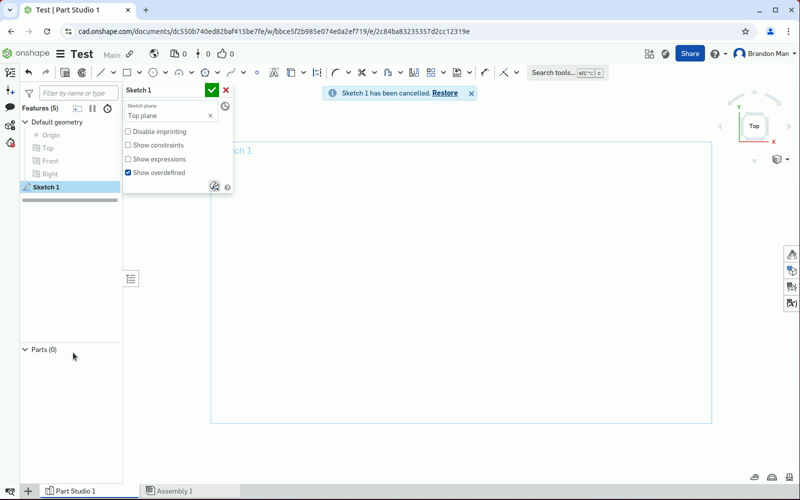
key(y)
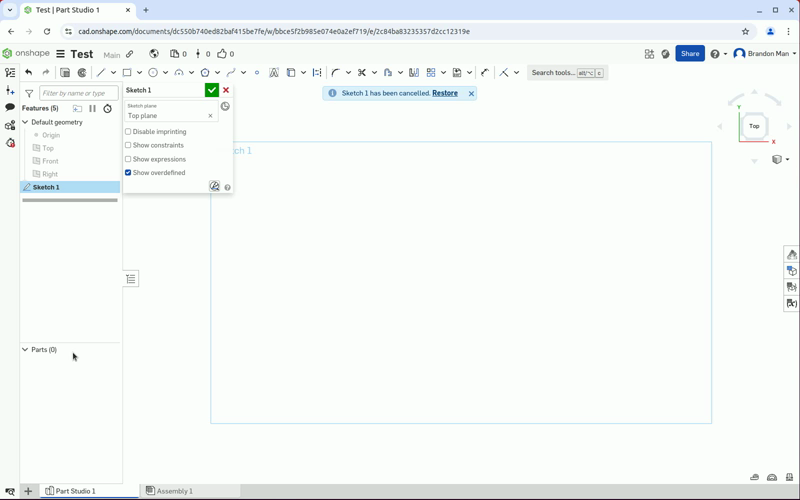
key(c)
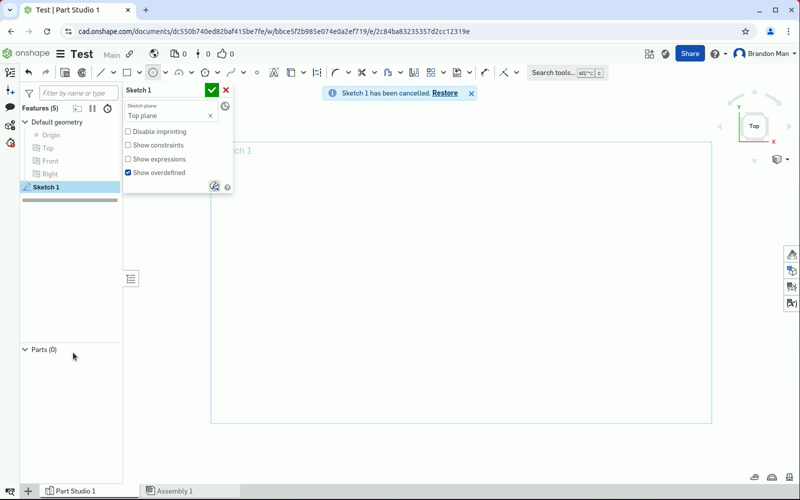
key_down(shift)
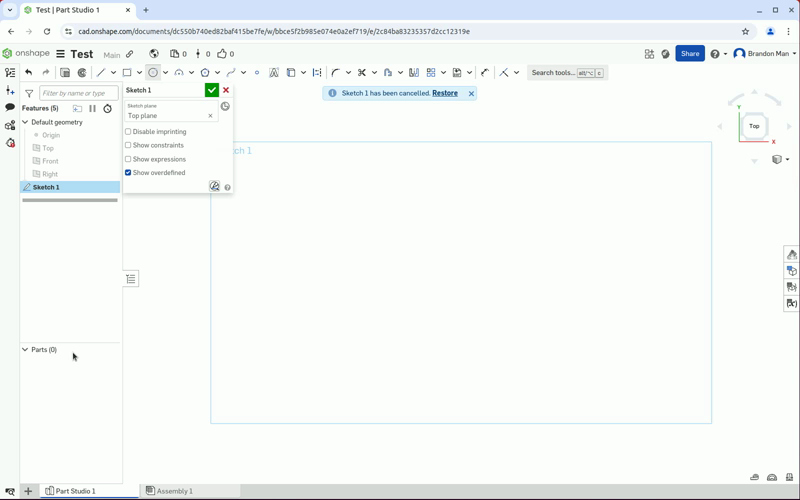
mouse_move(461, 282)
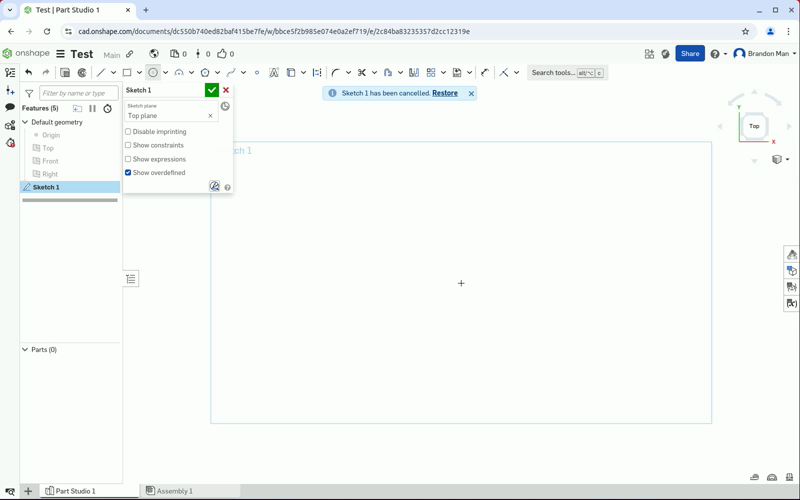
click(461, 282)
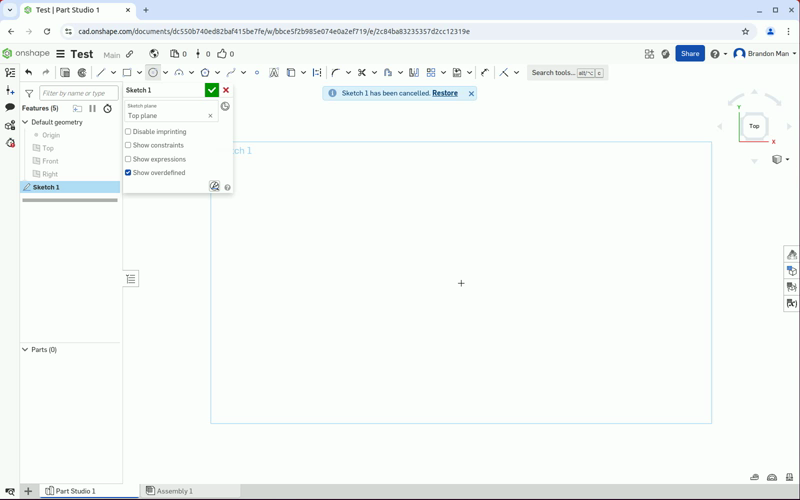
key_up(shift)
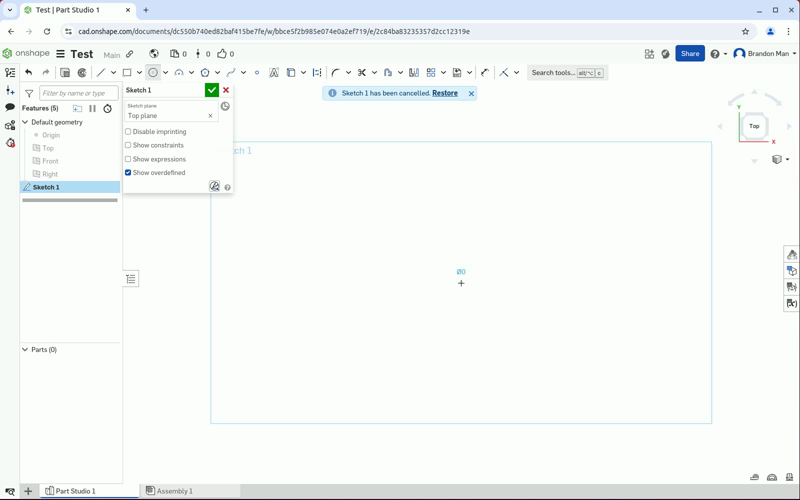
mouse_move(574, 282)
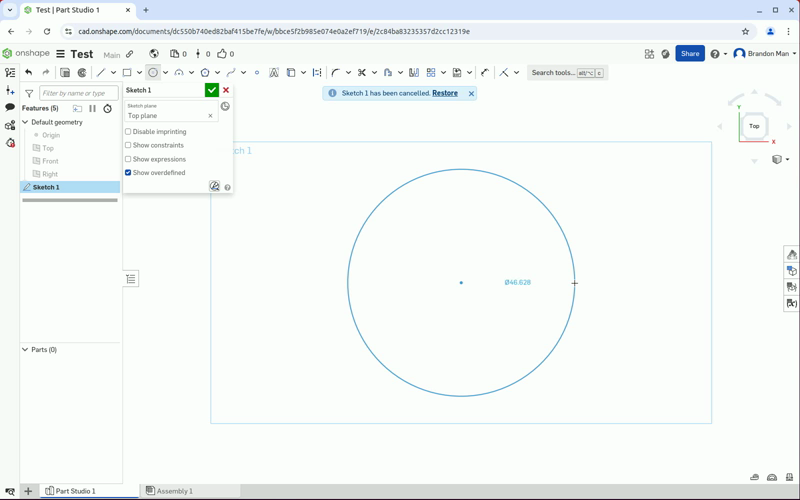
click(574, 282)
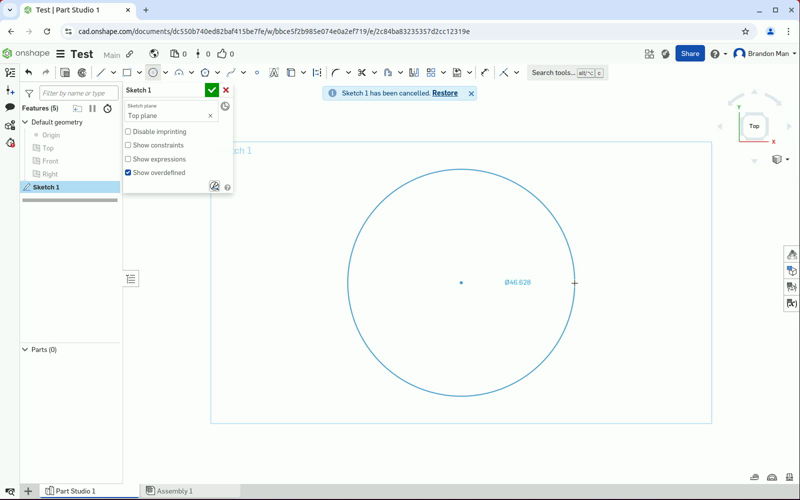
key(esc)
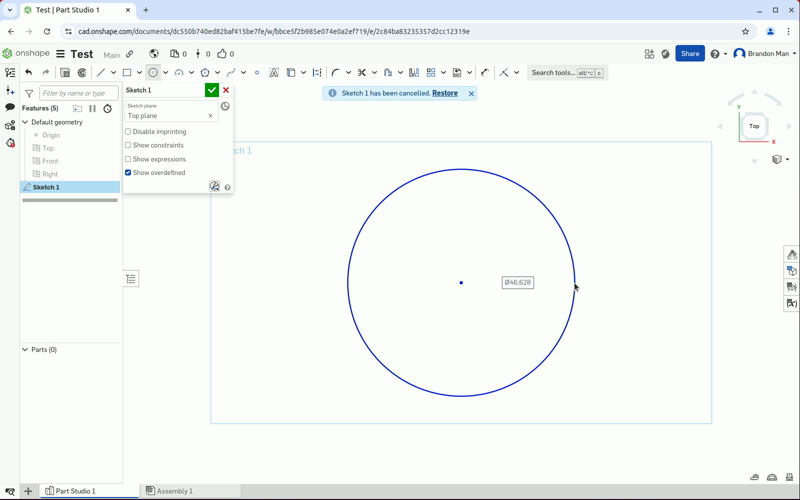
mouse_move(495, 334)
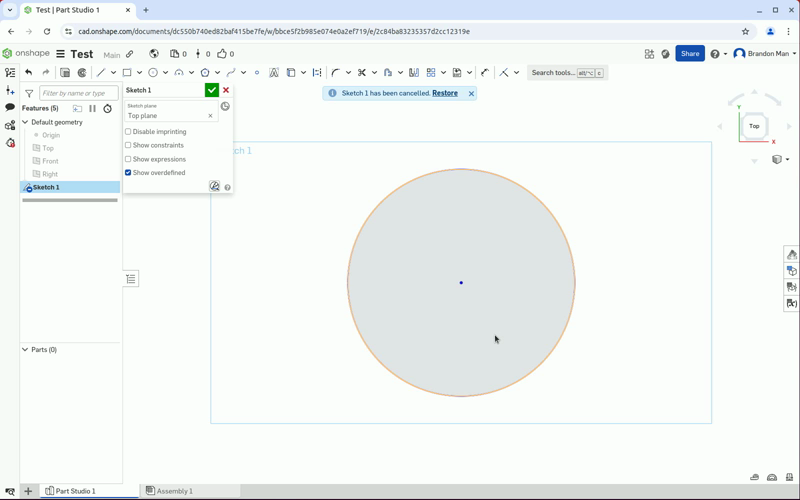
click(495, 334)
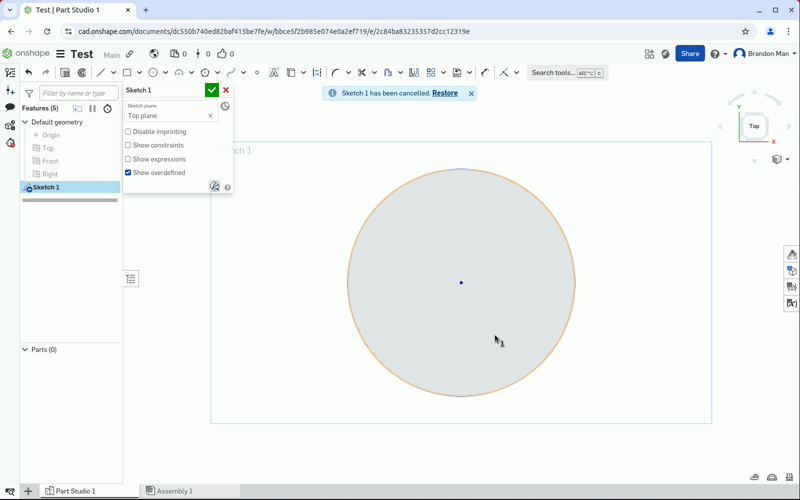
mouse_move(73, 352)
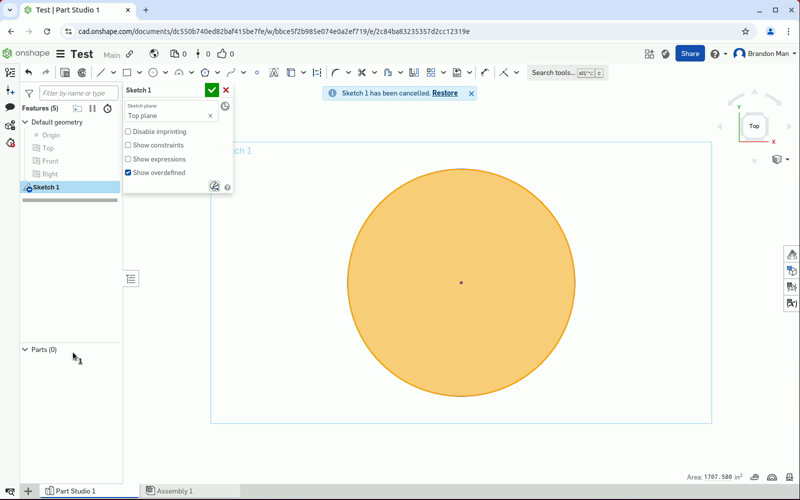
key(shift+y)
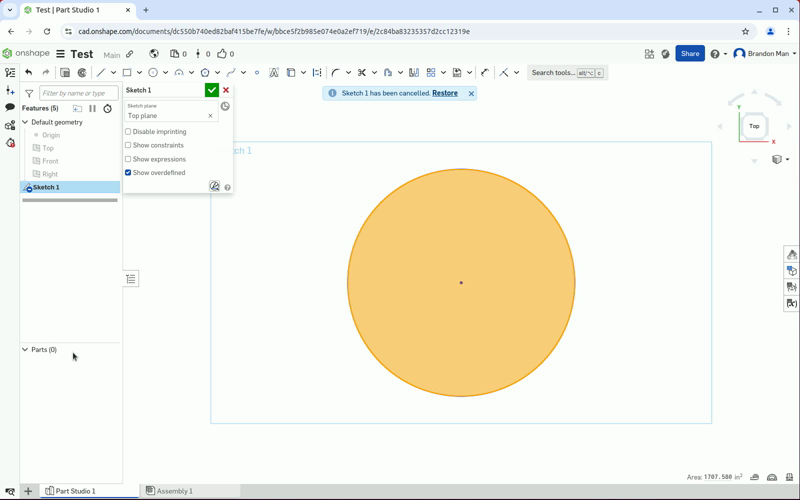
key(shift+e)
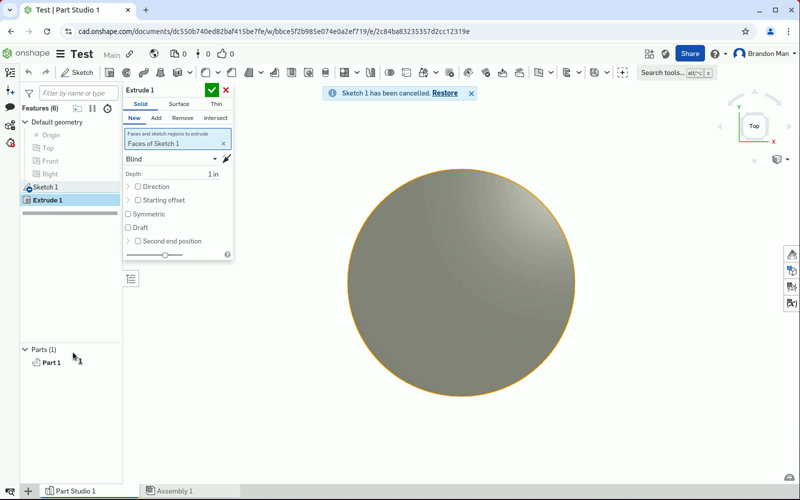
mouse_move(143, 106)
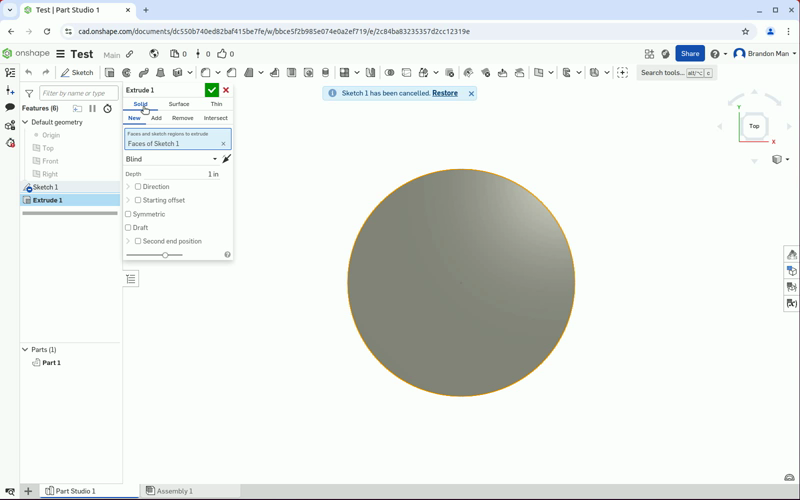
click(143, 106)
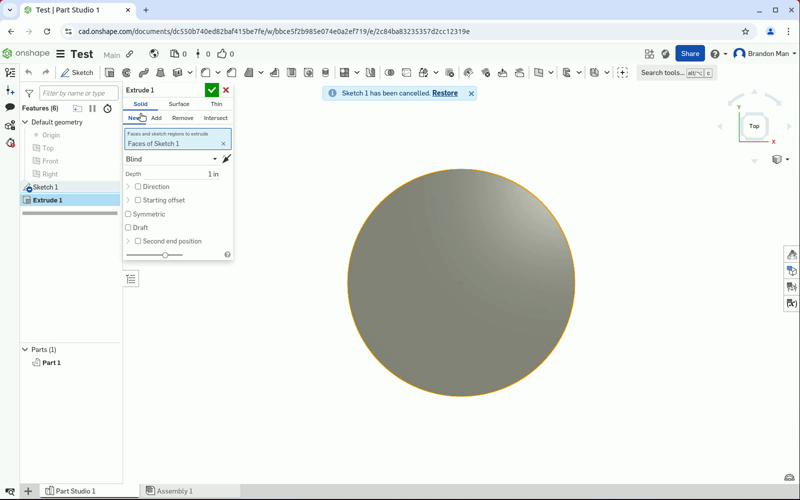
mouse_move(137, 120)
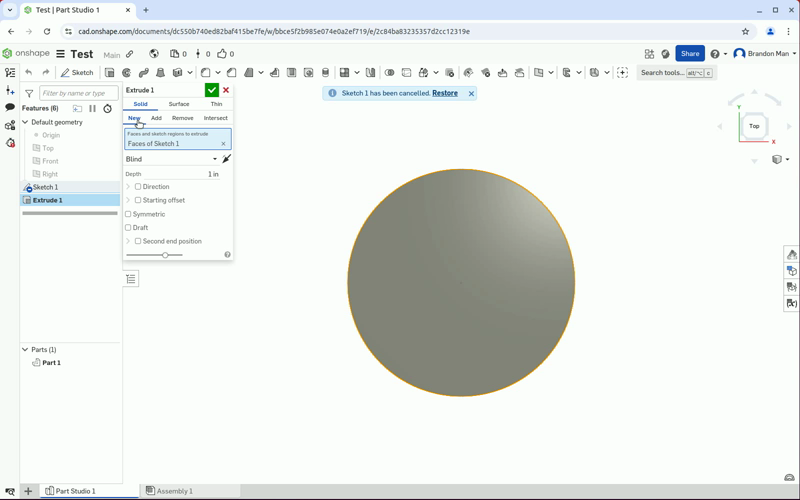
click(137, 120)
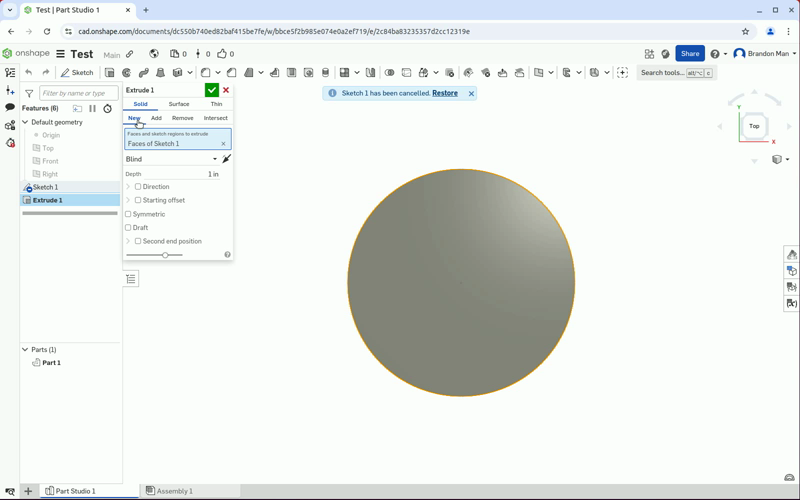
key(tab, 4)
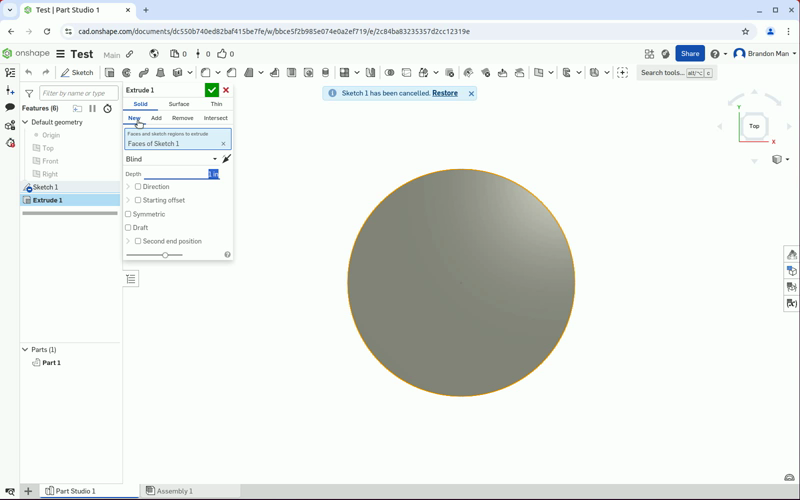
text(4.574)
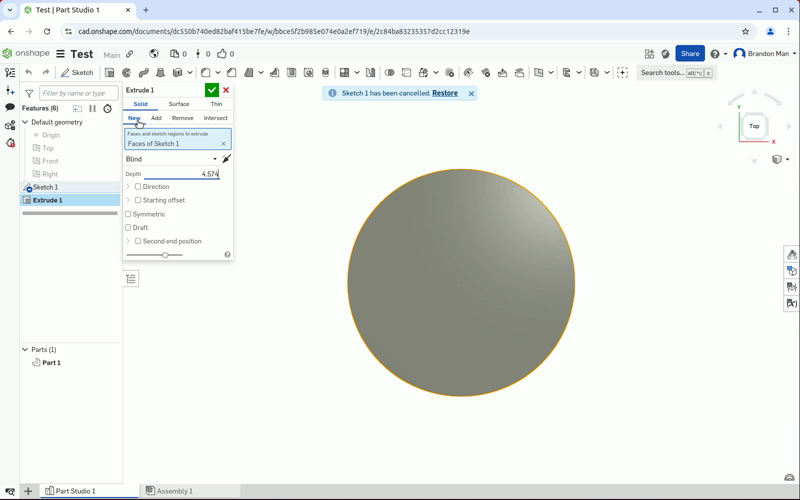
key(enter)
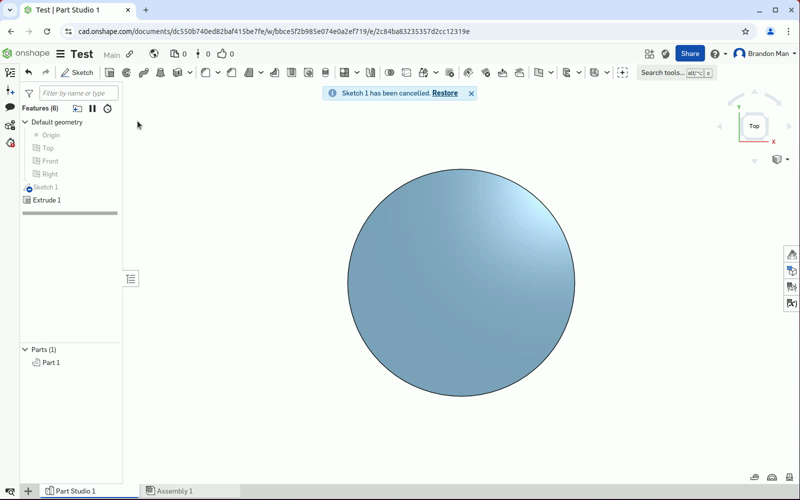
key(shift+h)
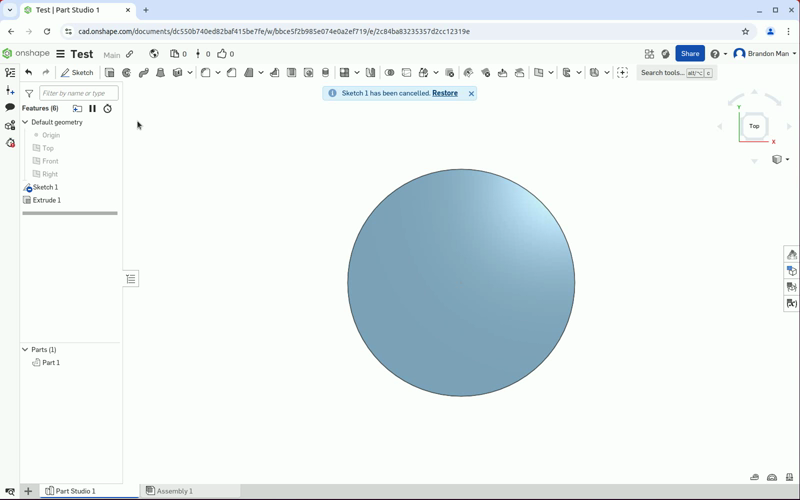
key(shift+h)
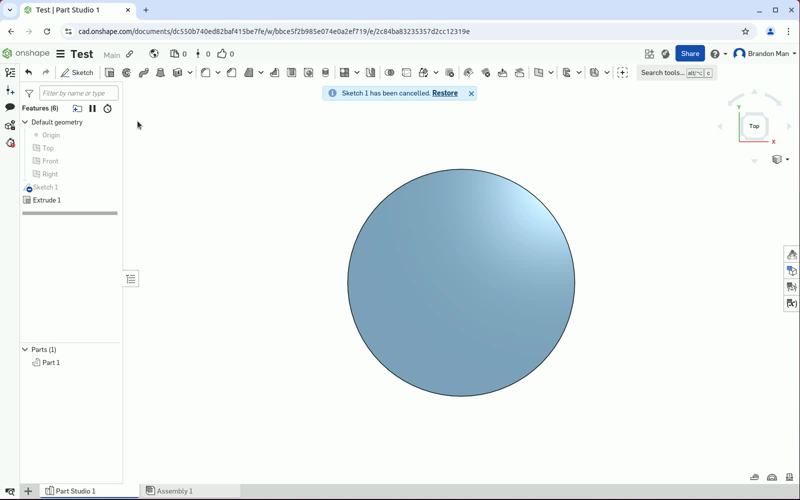
mouse_move(73, 189)
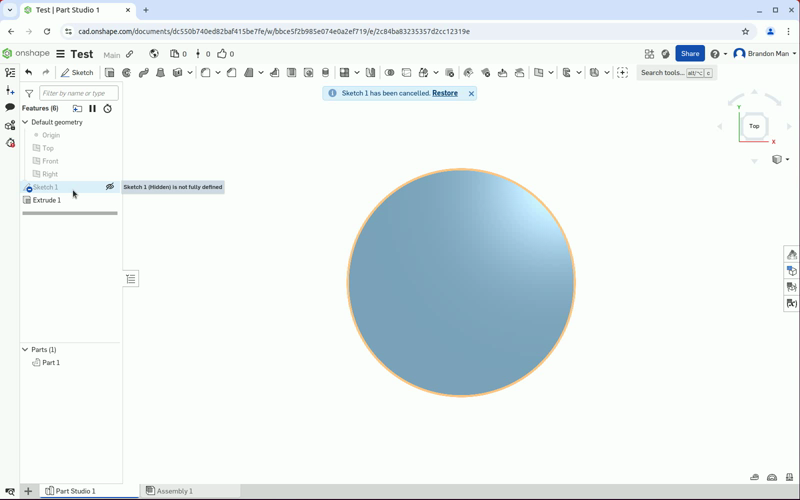
click(73, 189)
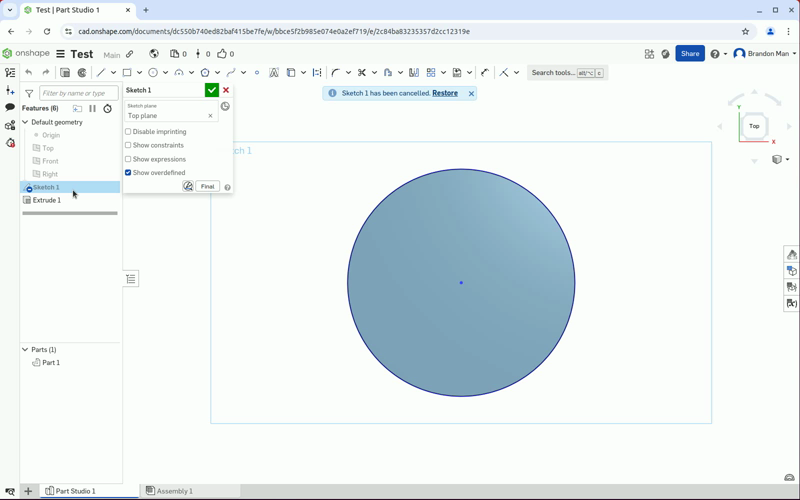
mouse_move(229, 92)
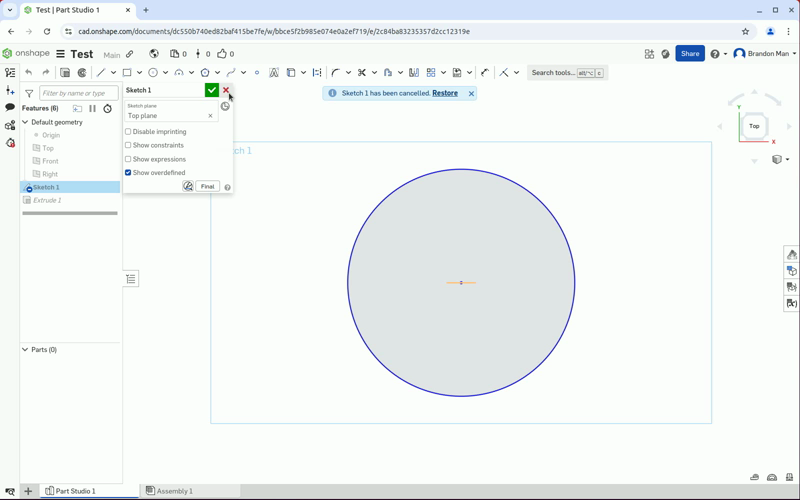
click(229, 92)
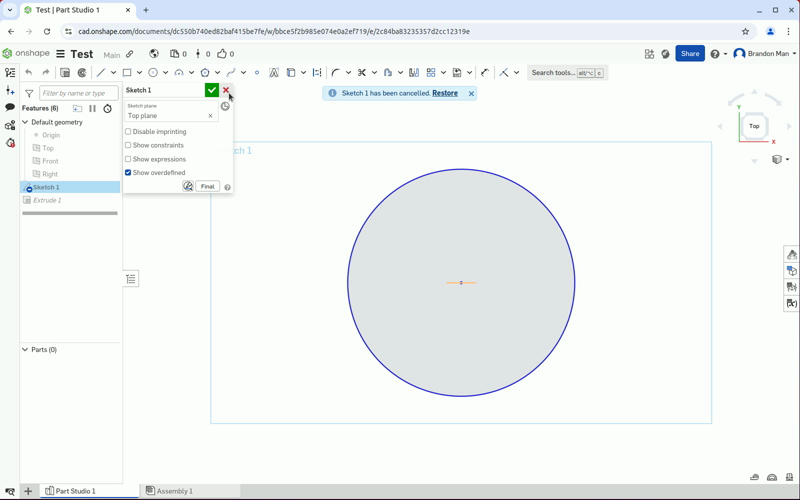
key(shift+s)
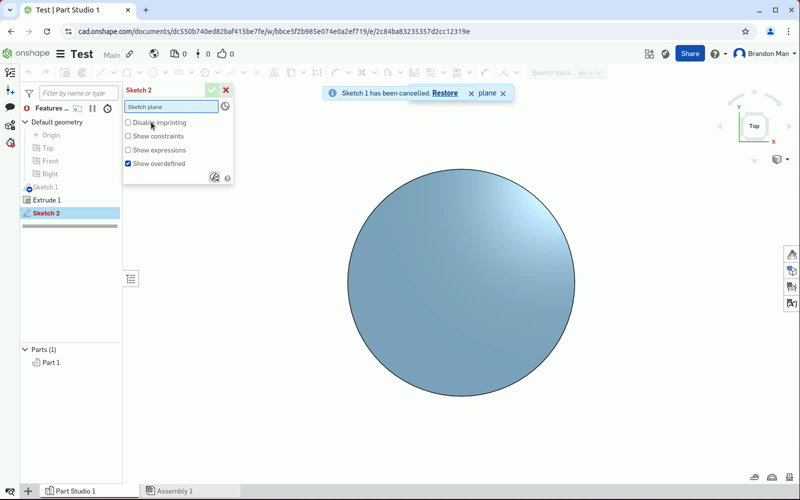
mouse_move(73, 150)
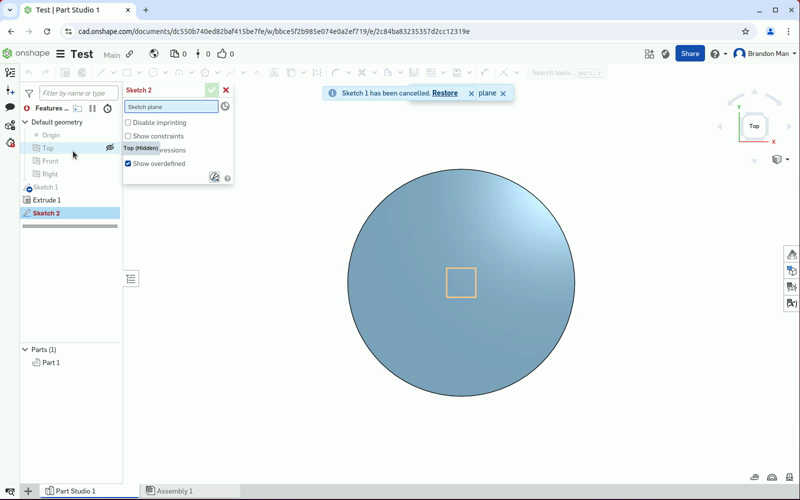
click(73, 150)
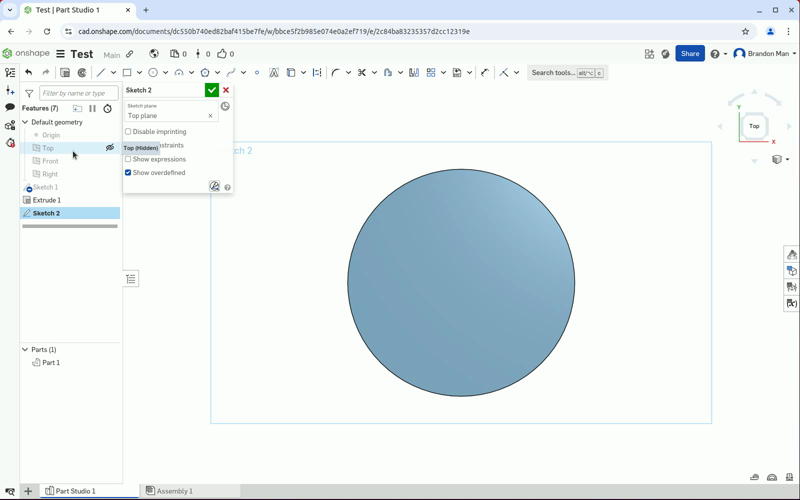
mouse_move(73, 352)
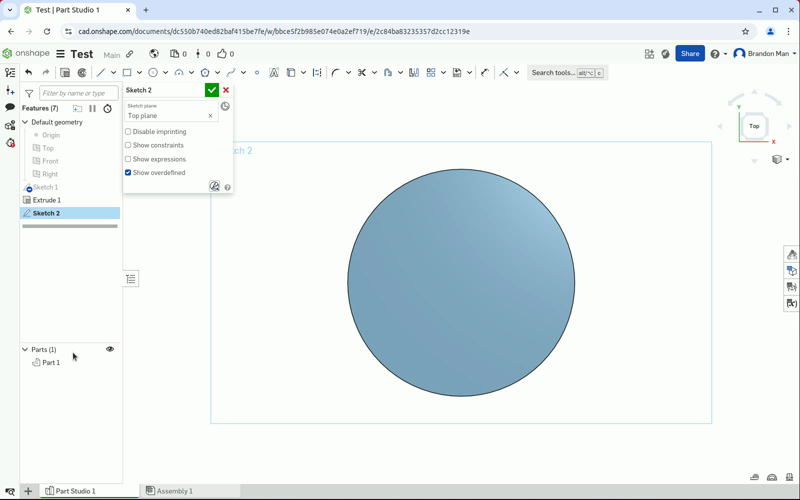
key(y)
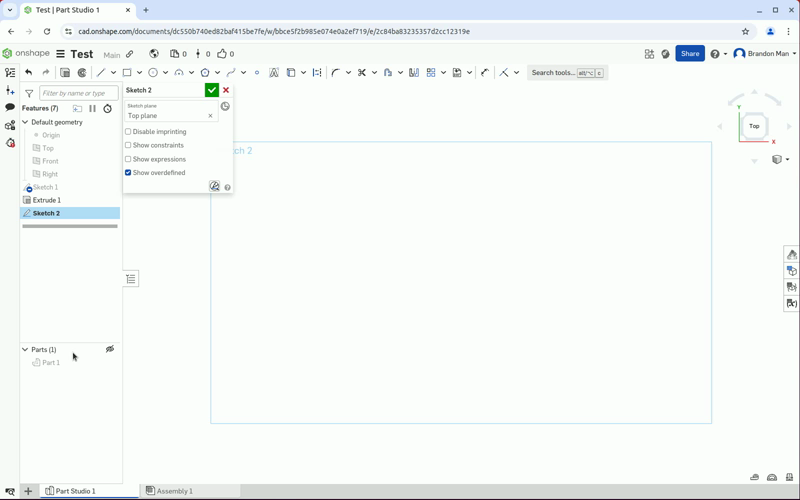
key(c)
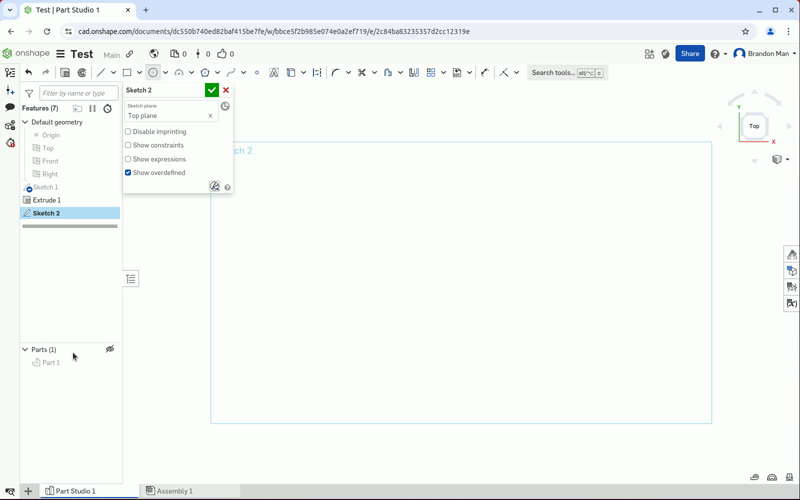
key_down(shift)
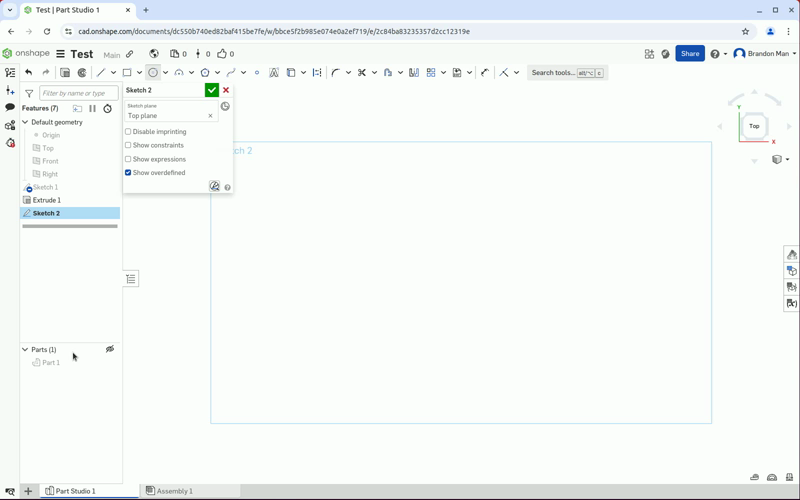
mouse_move(460, 282)
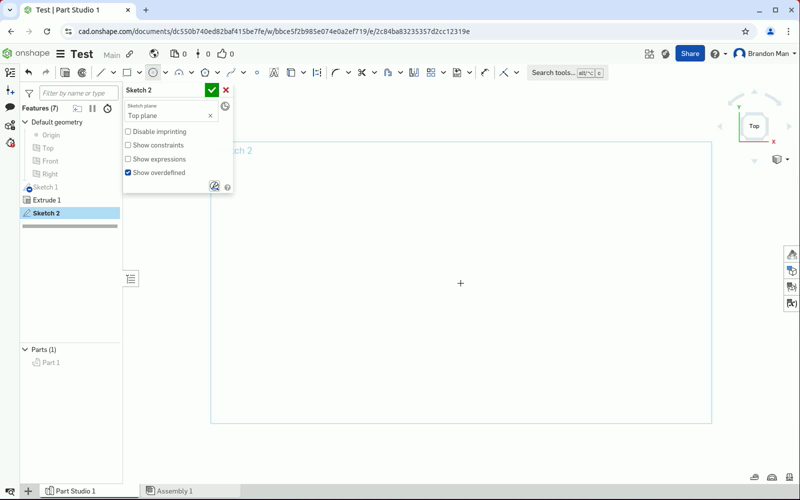
click(460, 282)
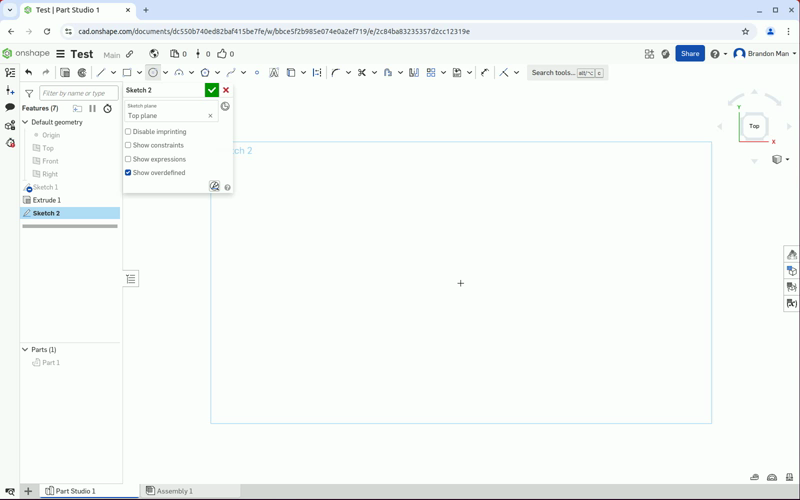
key_up(shift)
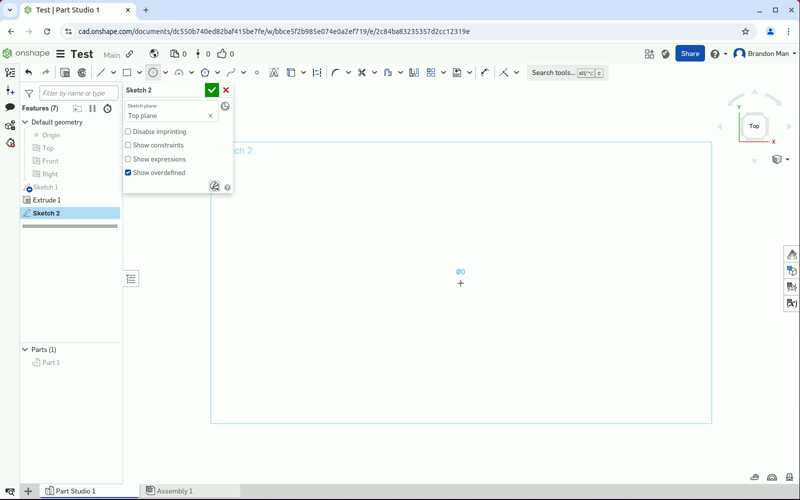
mouse_move(498, 282)
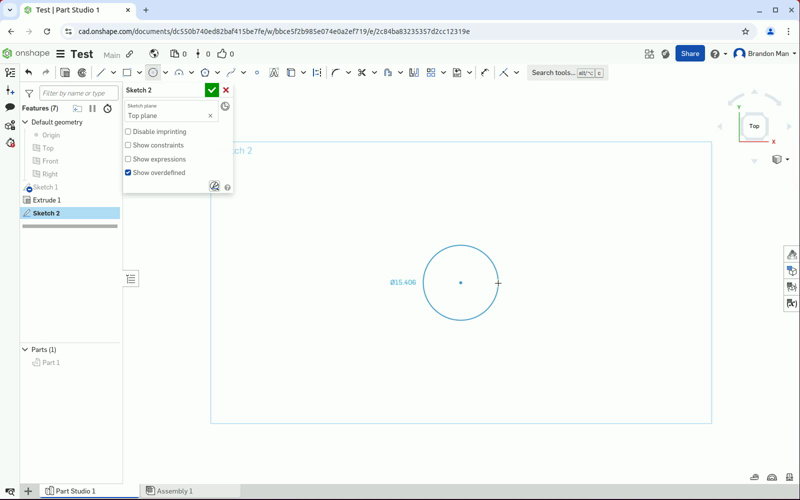
click(498, 282)
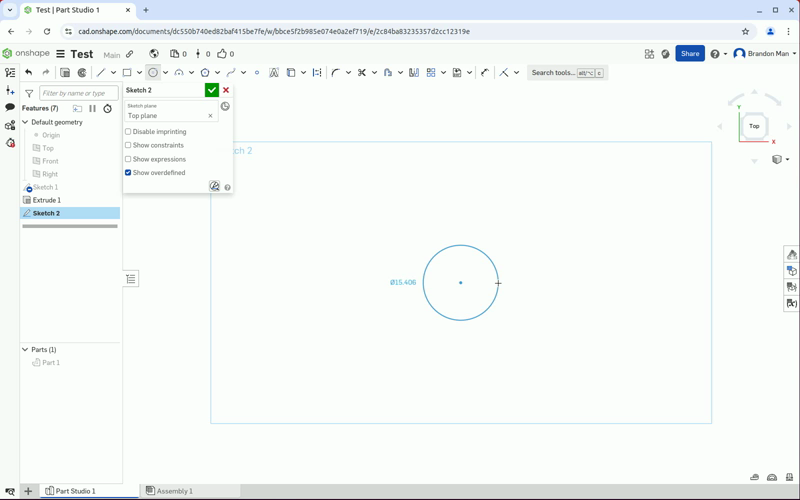
key(esc)
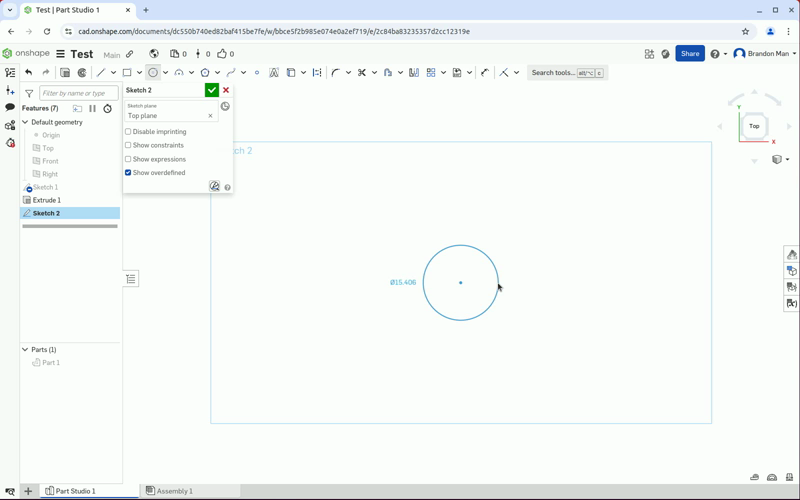
mouse_move(480, 300)
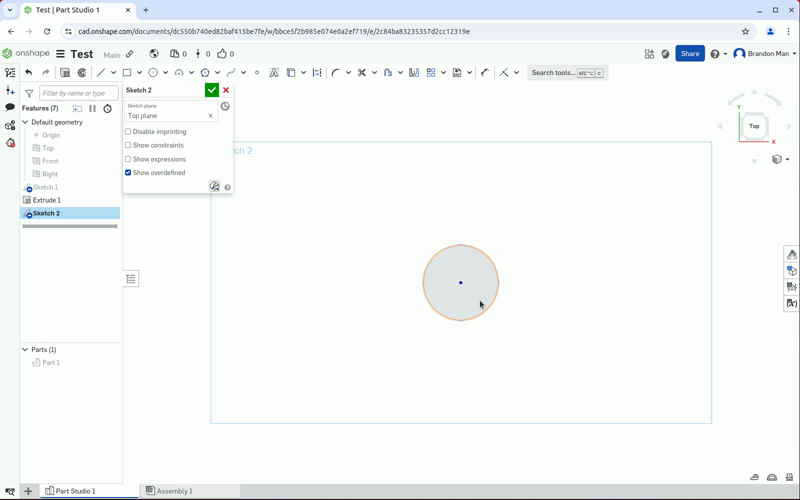
click(480, 300)
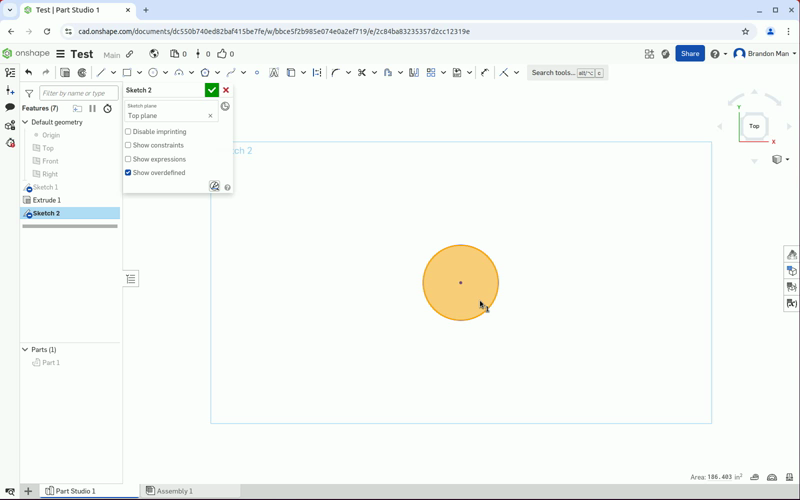
mouse_move(73, 352)
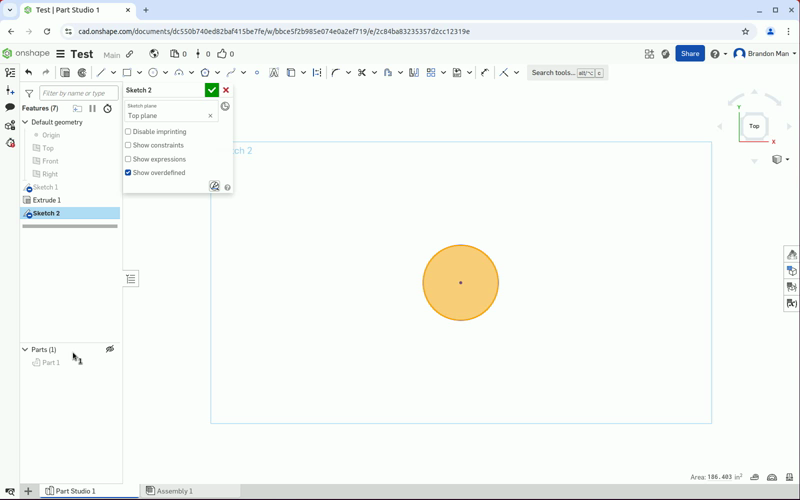
key(shift+y)
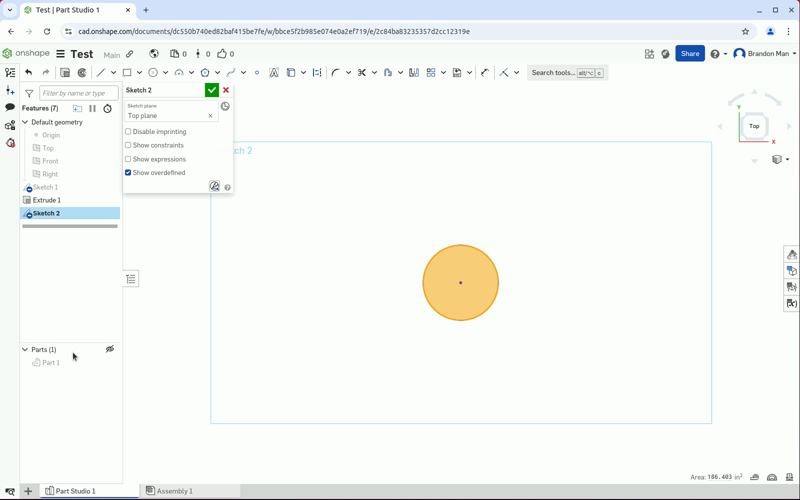
key(shift+e)
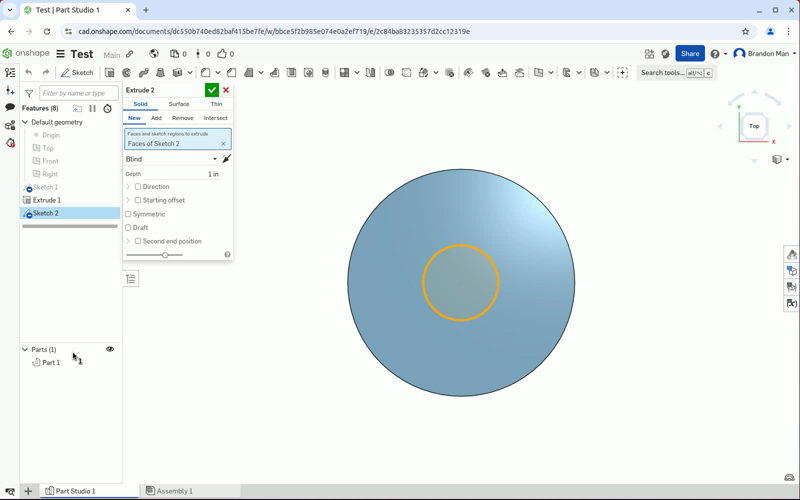
mouse_move(143, 106)
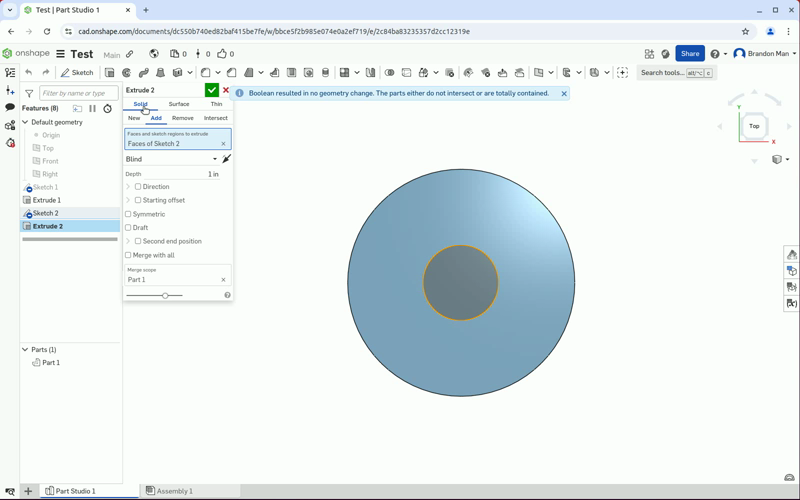
click(143, 106)
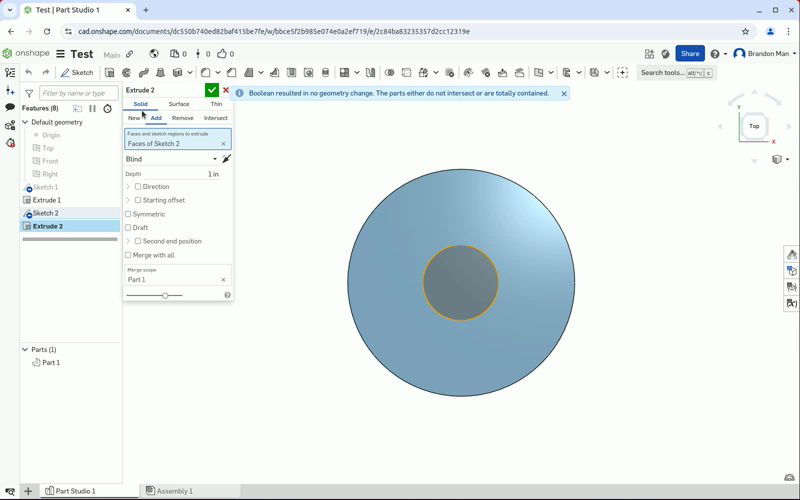
mouse_move(137, 120)
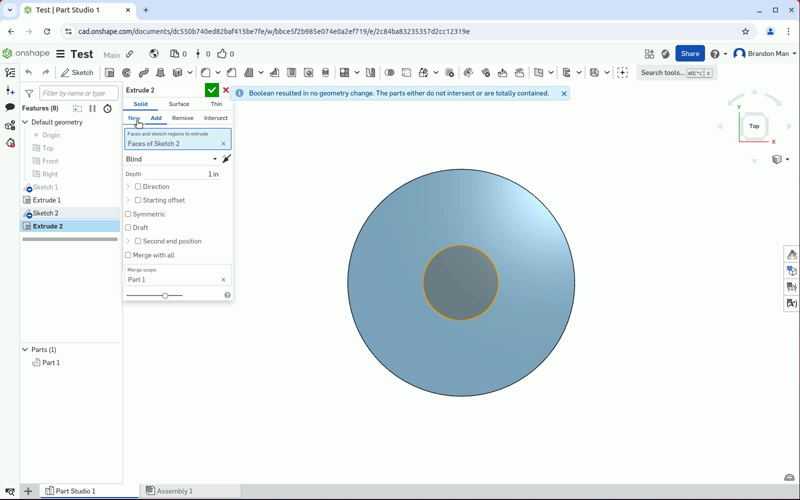
click(137, 120)
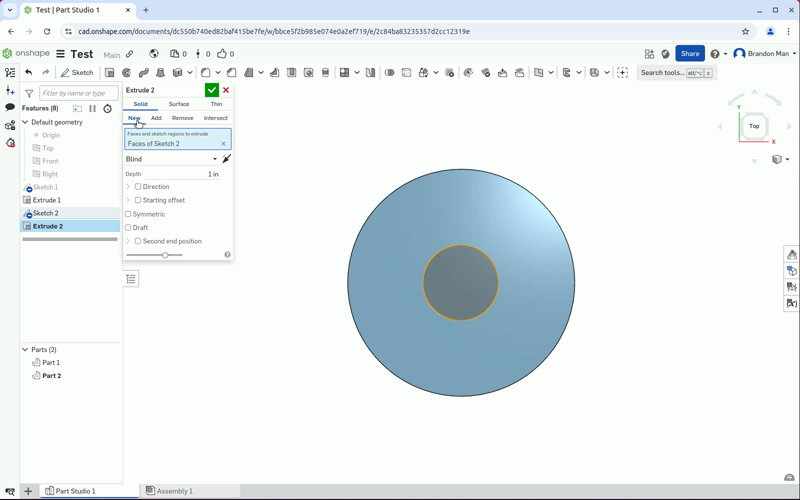
key(tab, 4)
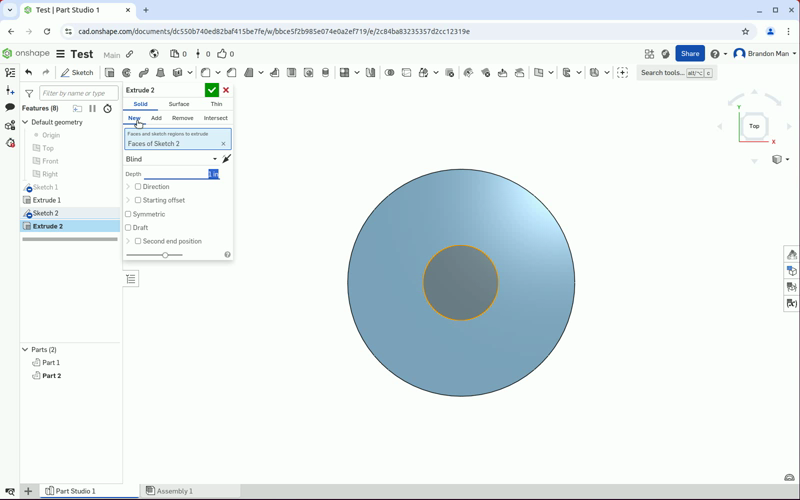
text(13.961)
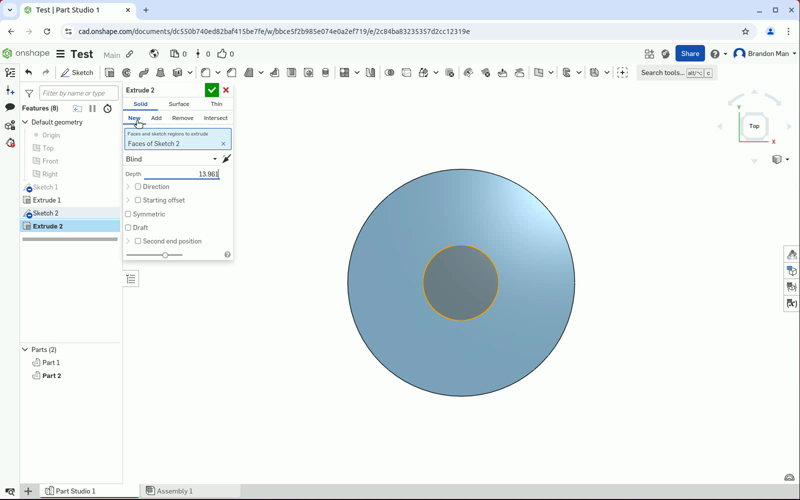
key(enter)
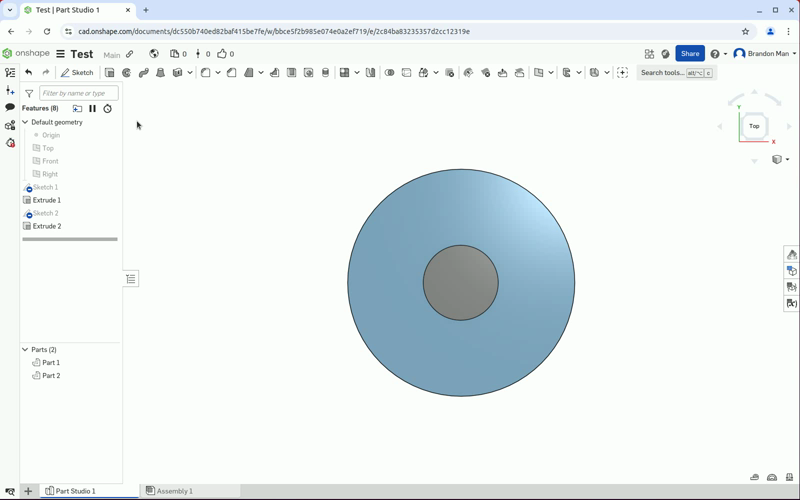
key(shift+h)
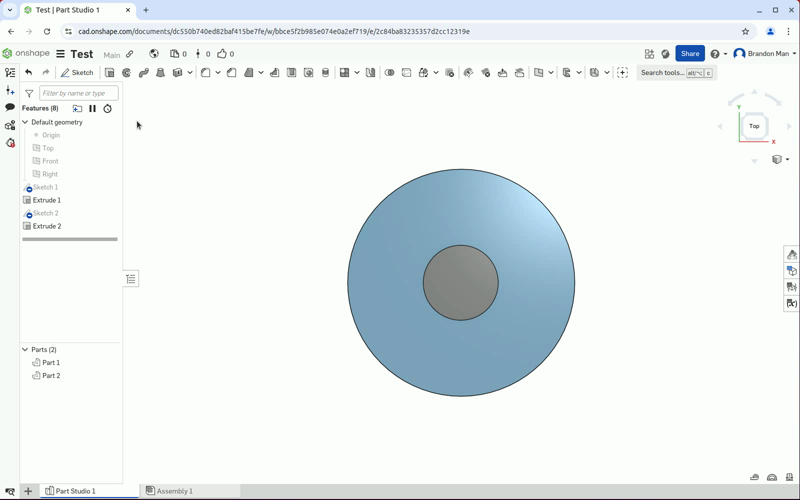
key(shift+h)
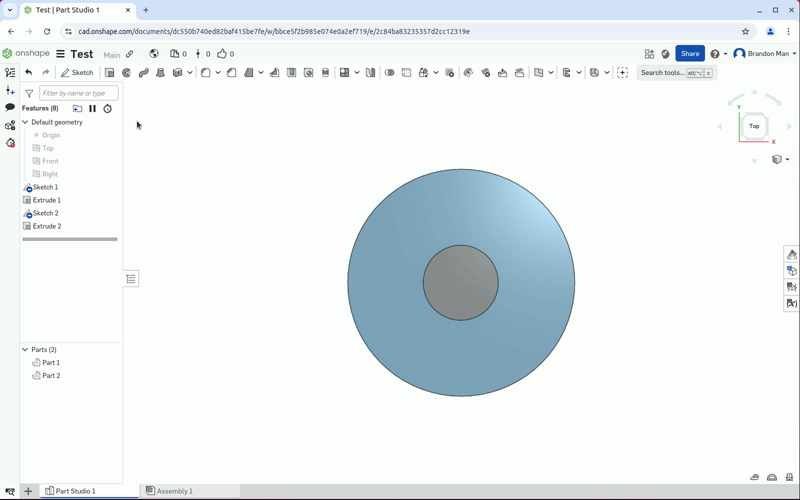
key(shift+7)
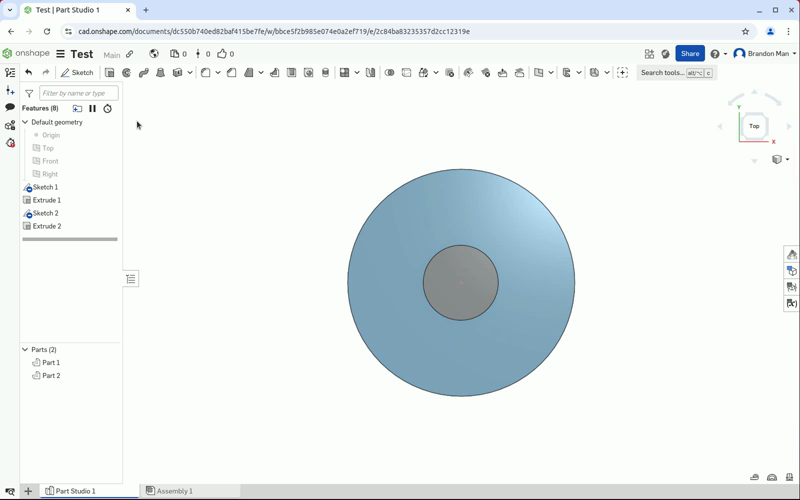
key(up, 3)
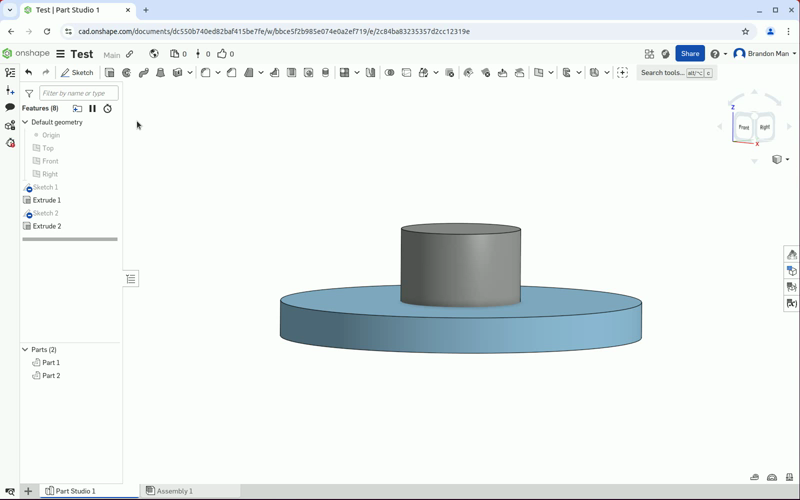
key(left, 3)
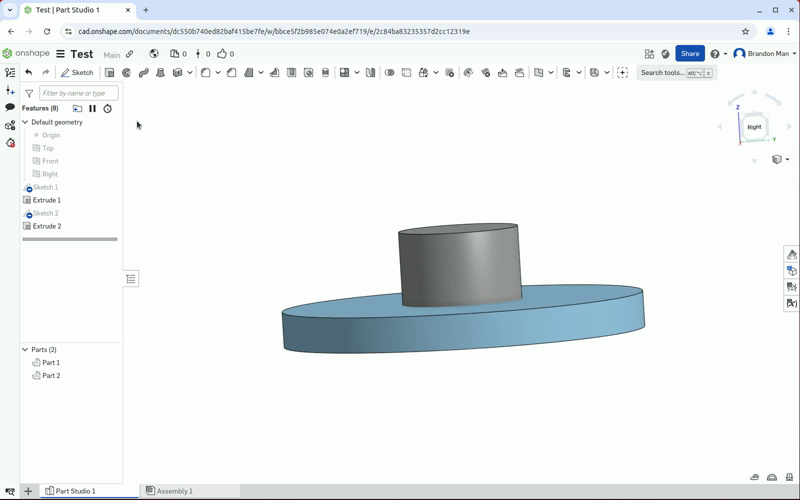
key(right, 3)
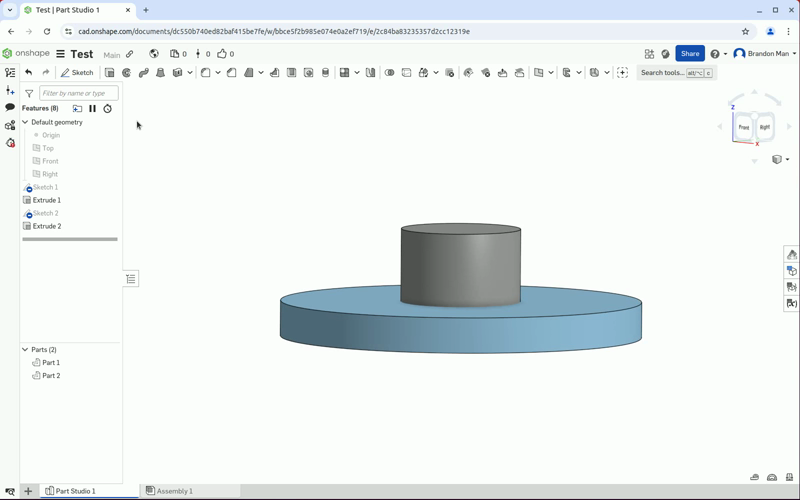
key(down, 3)
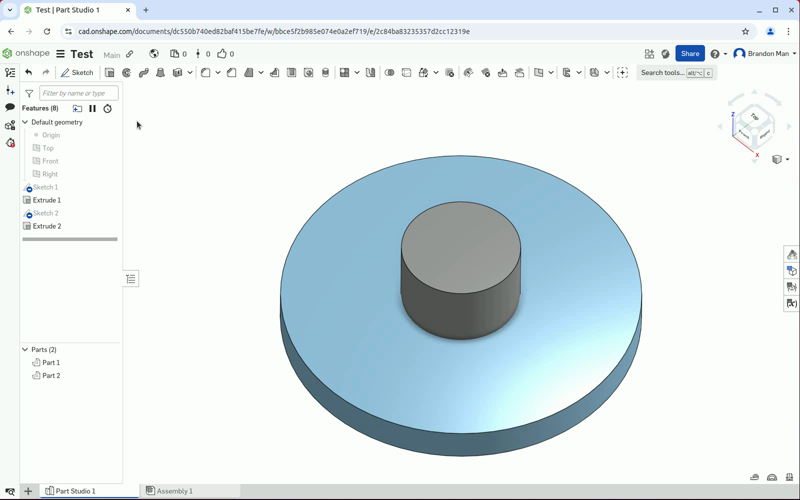
mouse_move(73, 189)
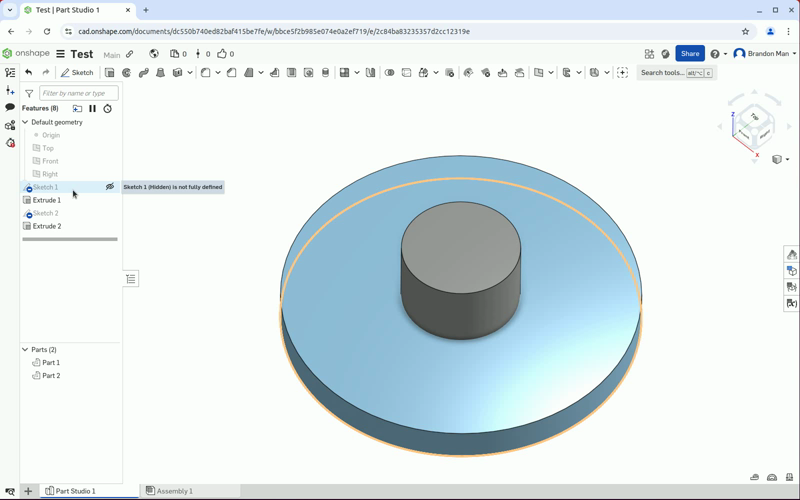
click(73, 189)